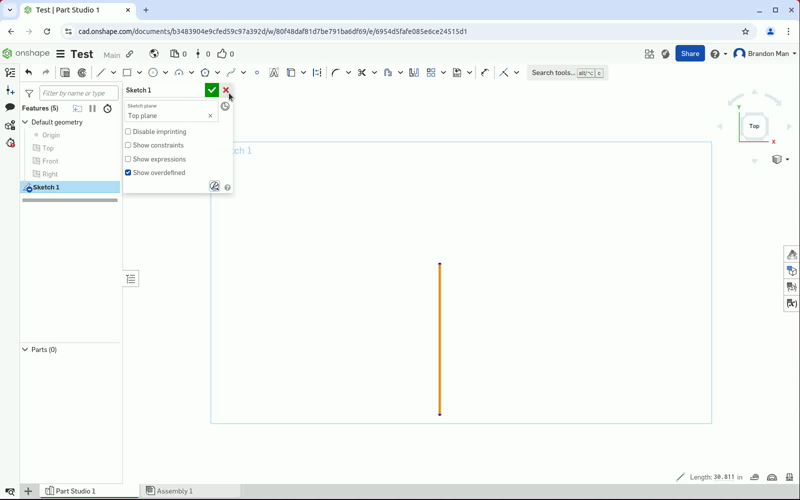
key(shift+h)
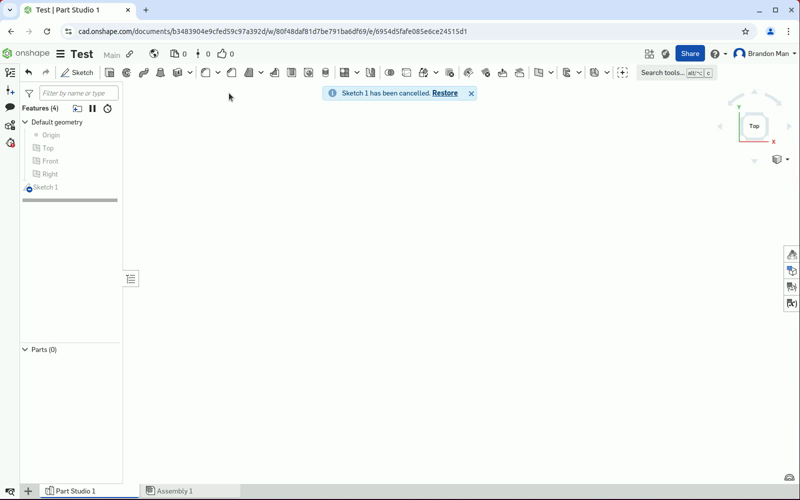
mouse_move(73, 352)
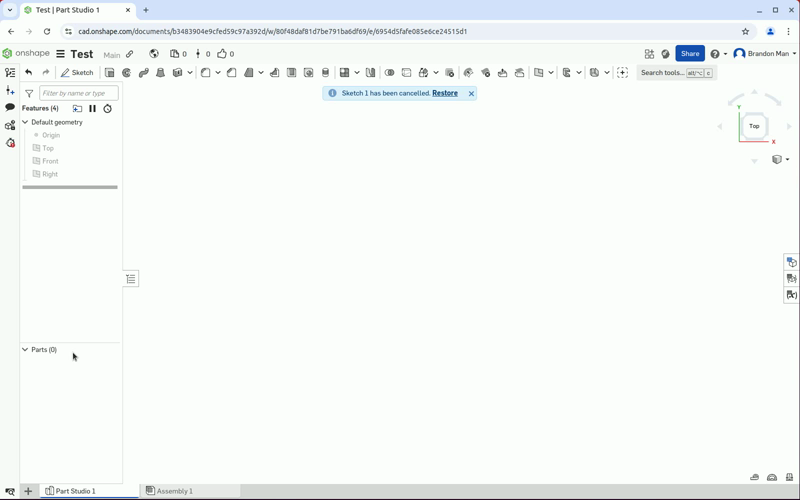
key(y)
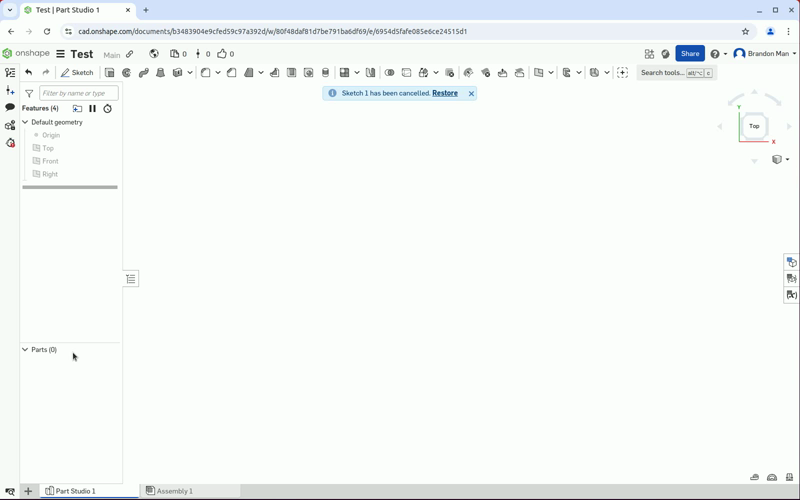
key(shift+p)
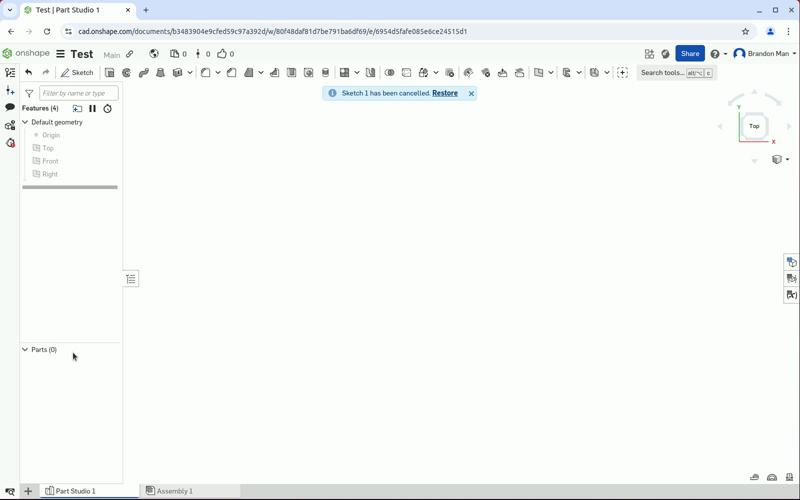
key(space)
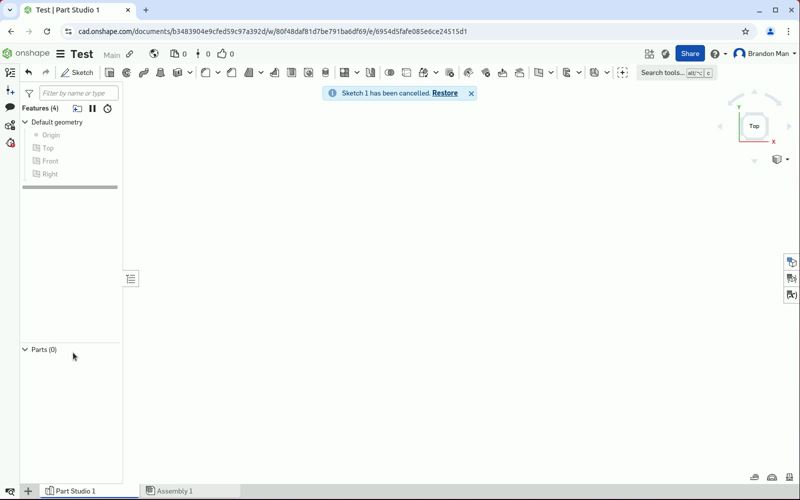
key_down(shift)
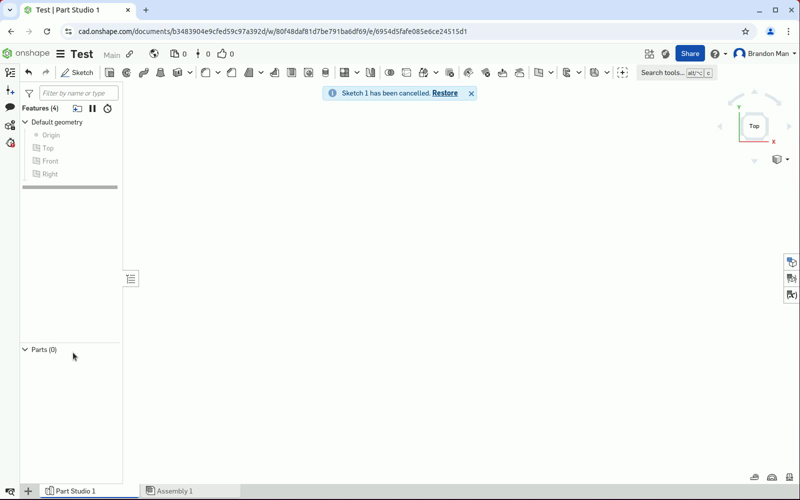
key(up)
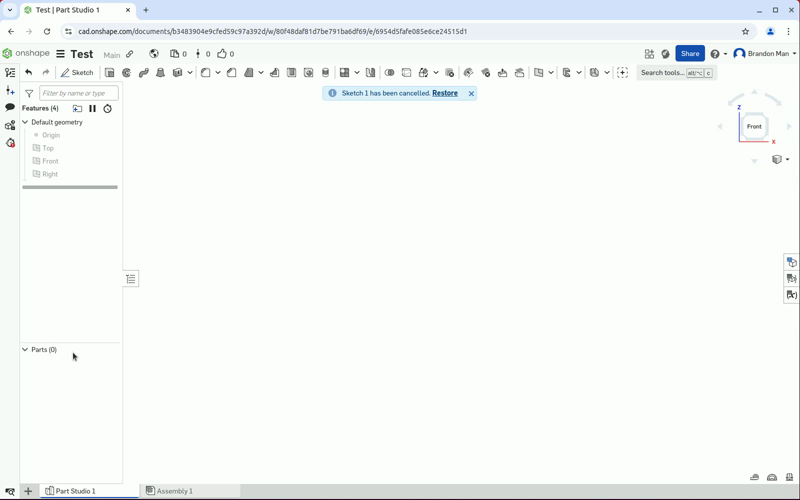
key_up(shift)
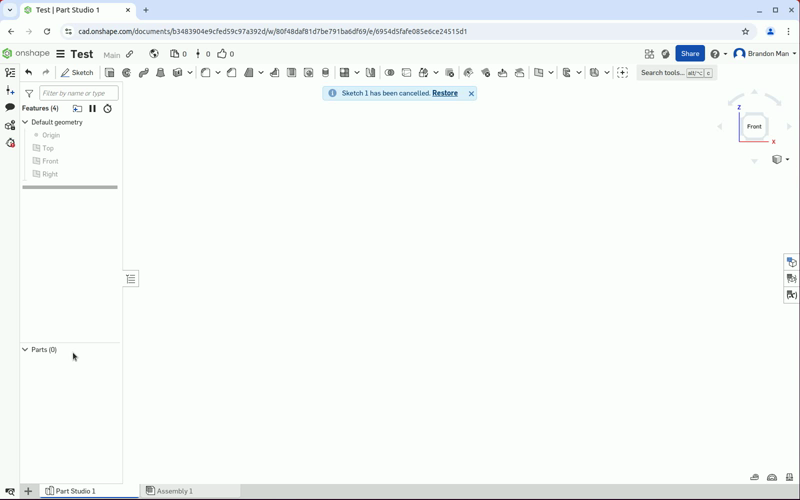
mouse_move(73, 352)
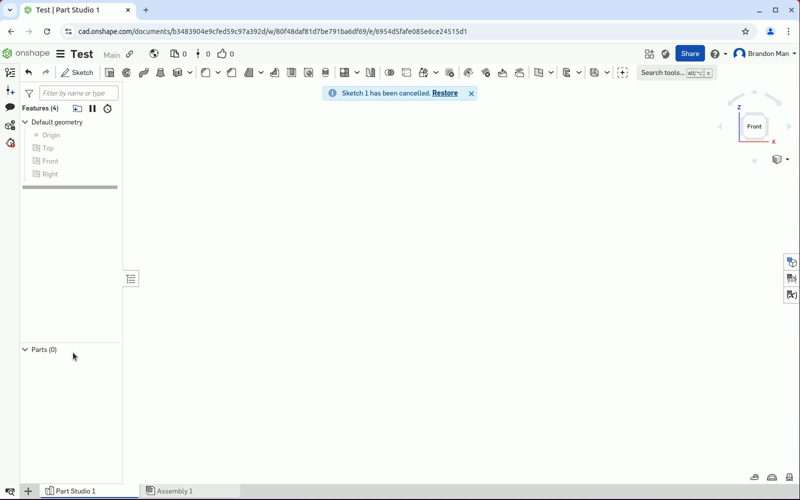
key(shift+y)
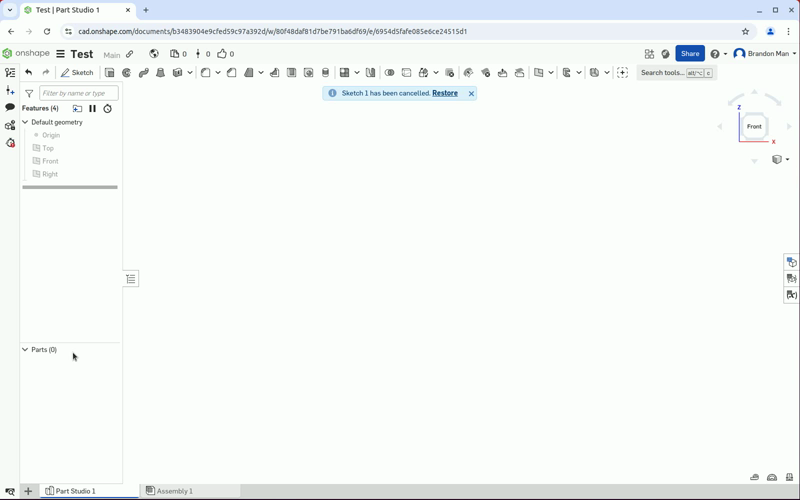
key(shift+s)
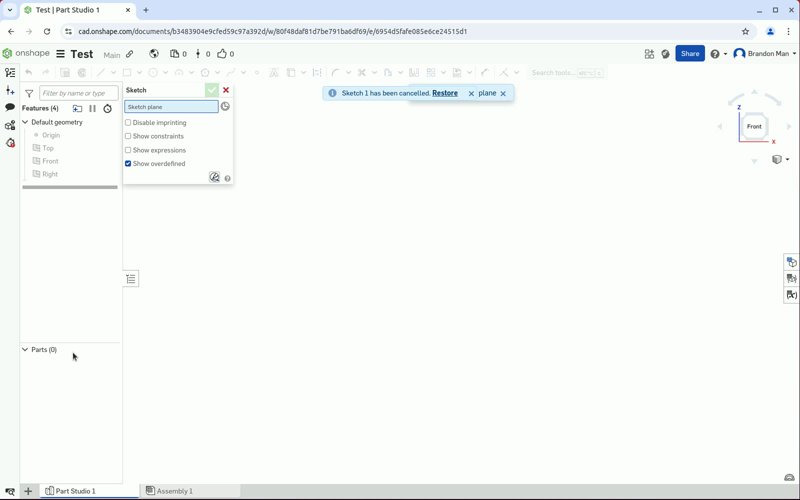
mouse_move(73, 163)
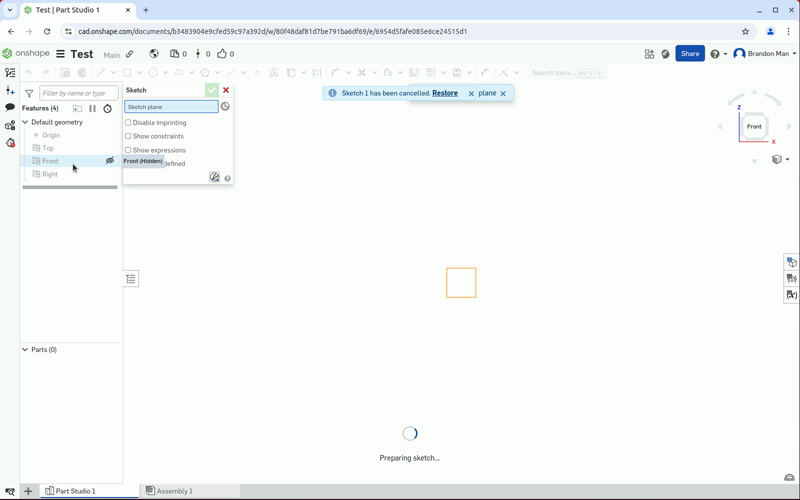
click(73, 163)
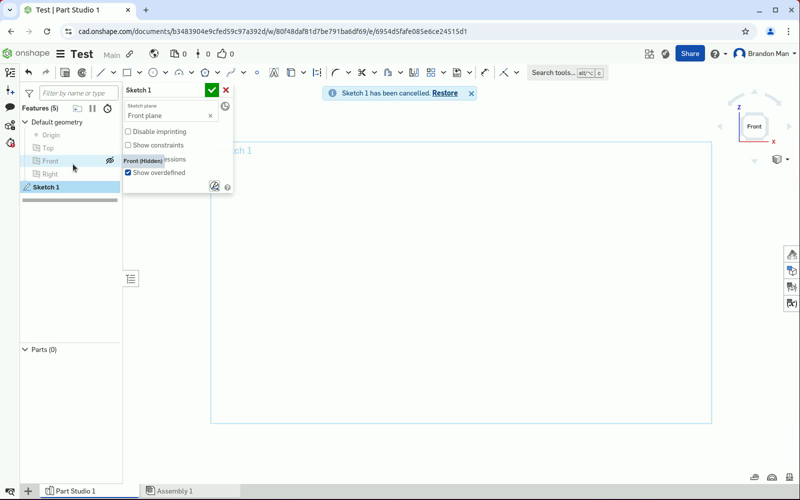
mouse_move(73, 352)
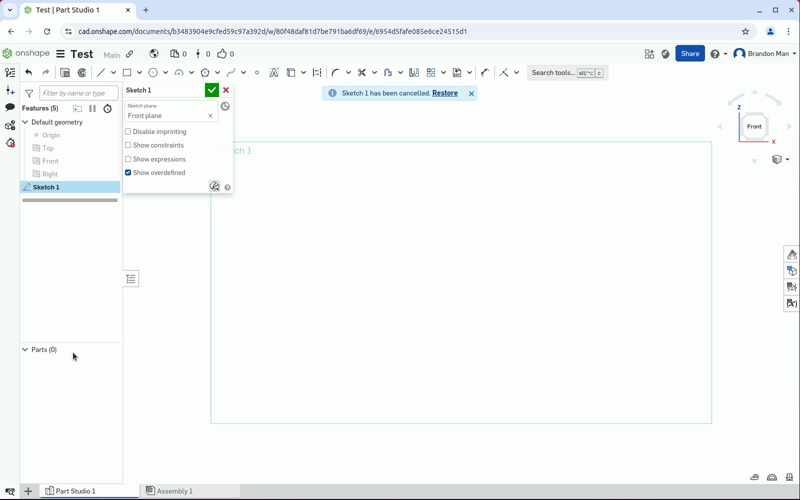
key(y)
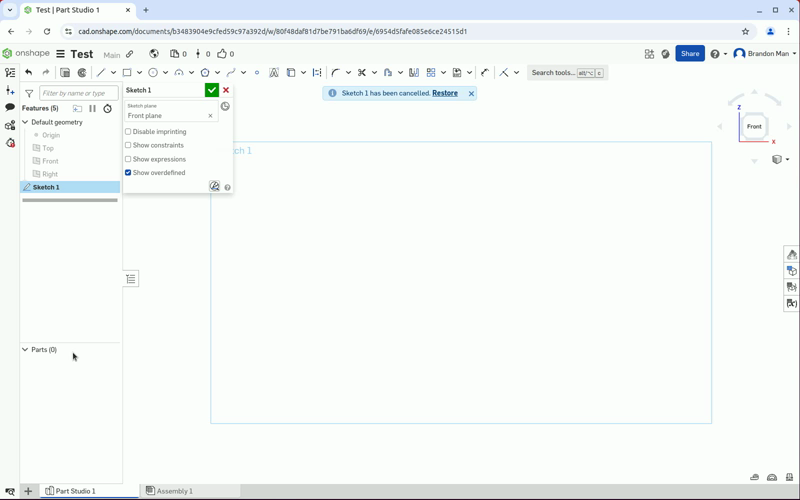
key(c)
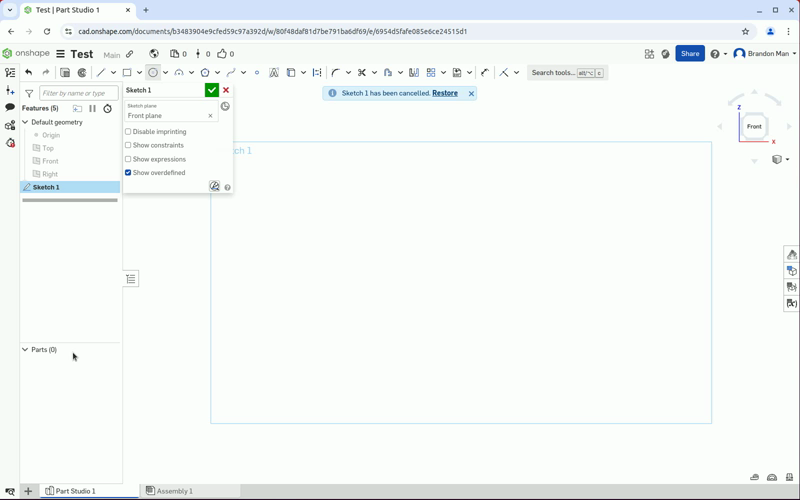
key_down(shift)
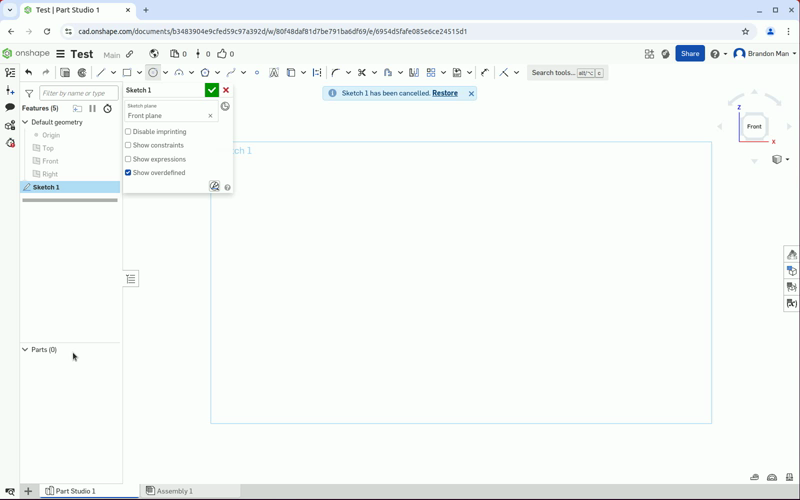
mouse_move(461, 282)
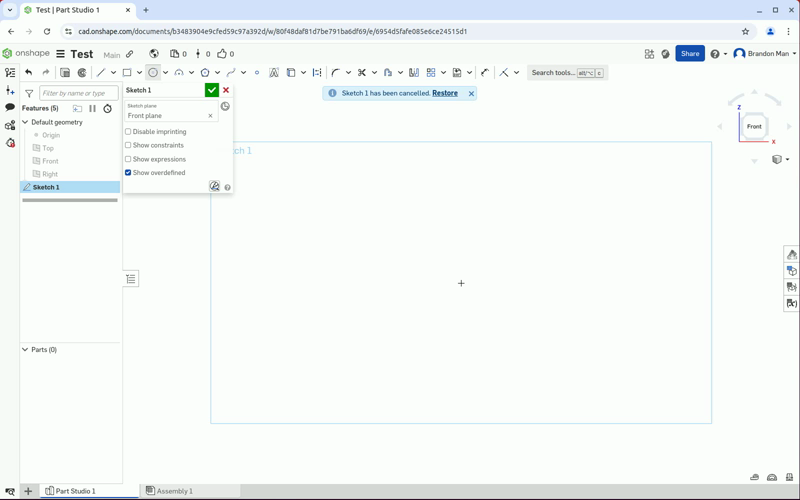
click(461, 282)
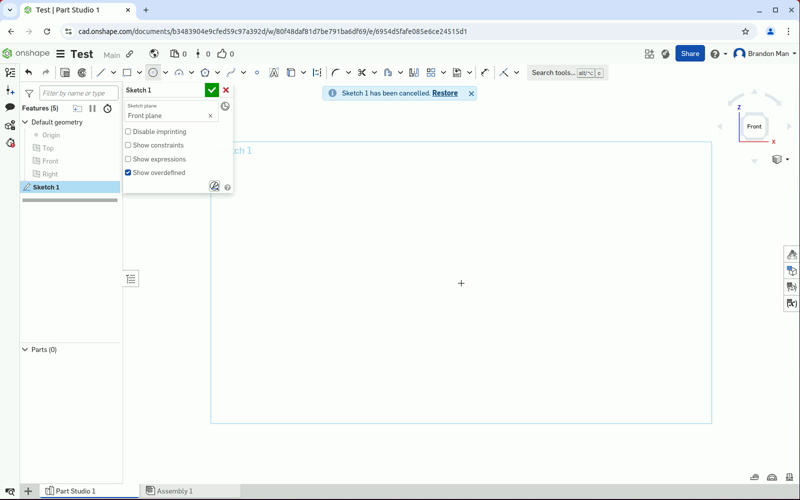
key_up(shift)
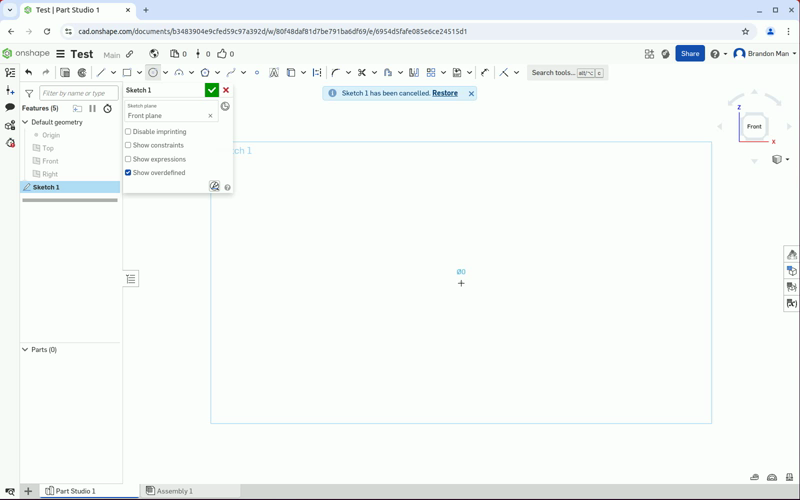
mouse_move(574, 282)
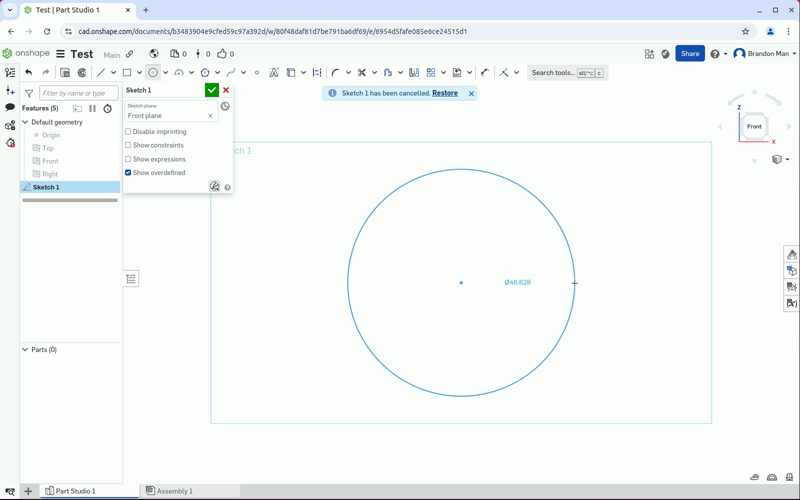
click(574, 282)
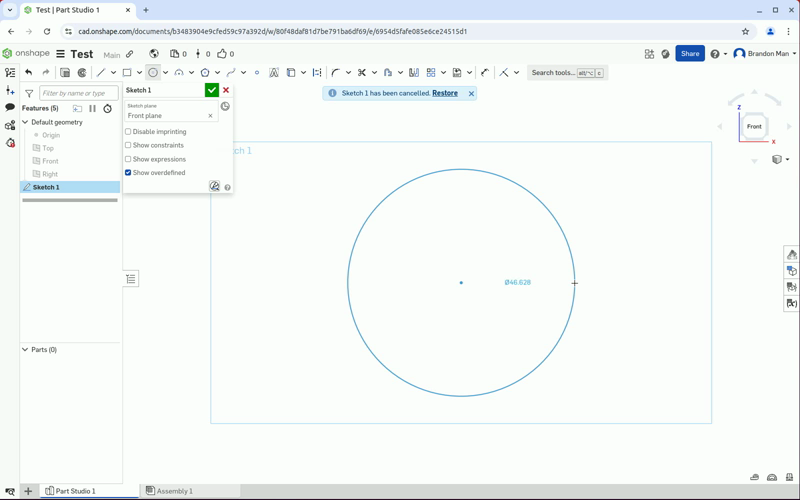
key(esc)
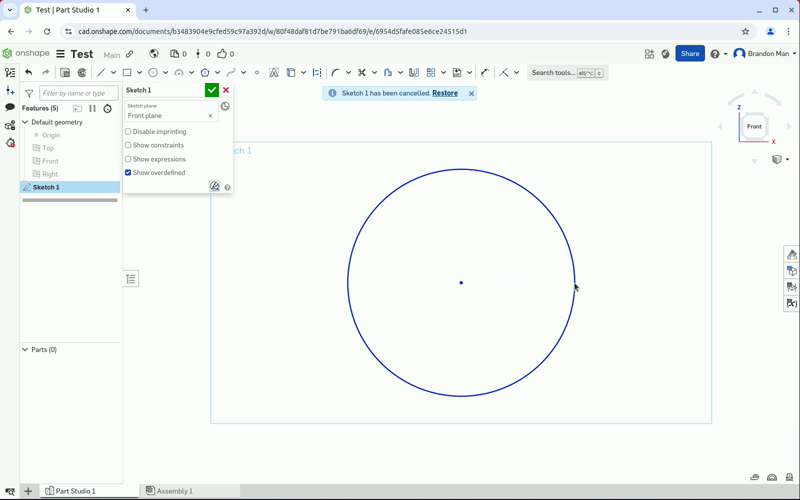
mouse_move(514, 242)
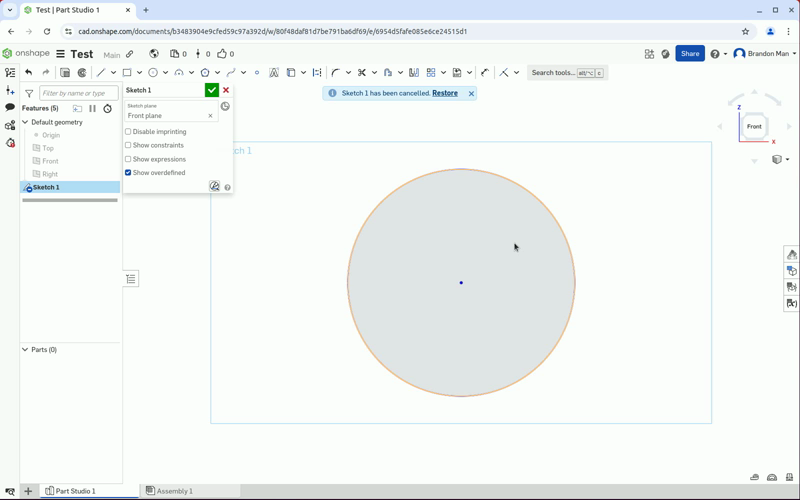
click(514, 242)
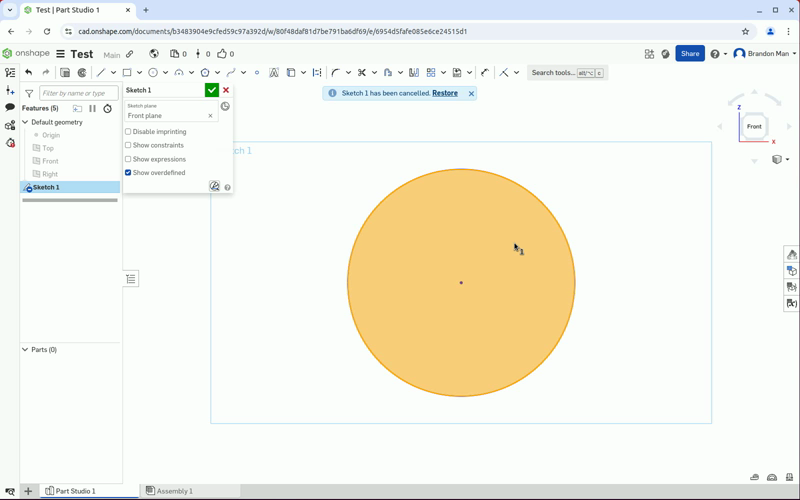
mouse_move(73, 352)
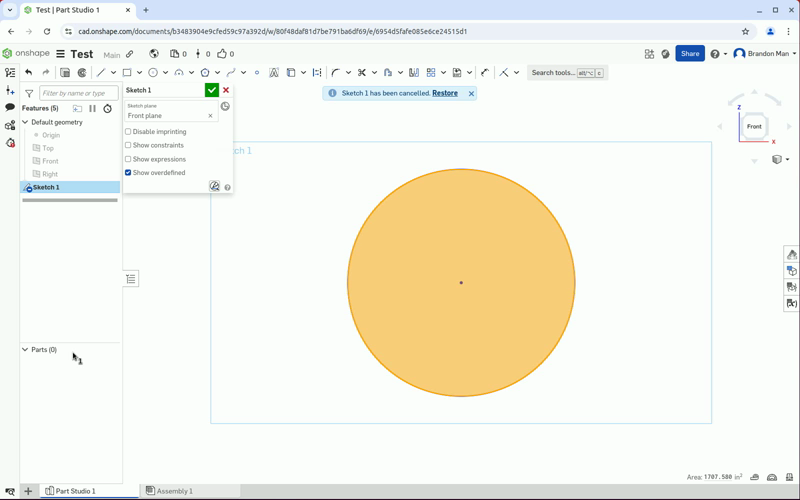
key(shift+y)
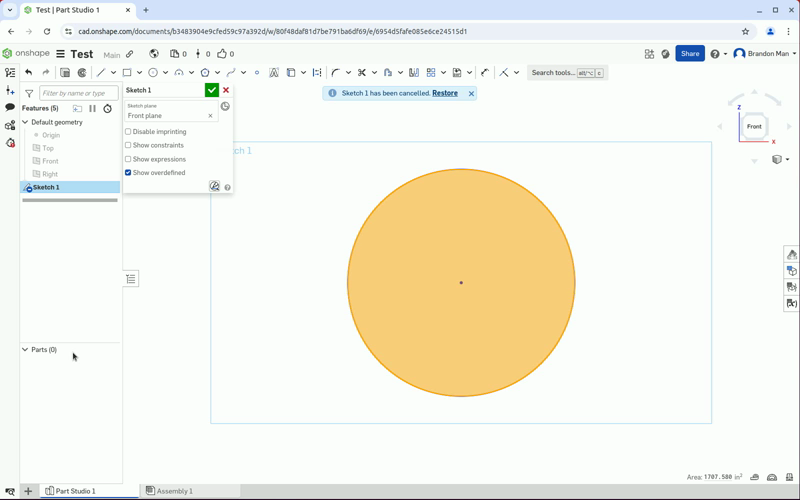
key(shift+e)
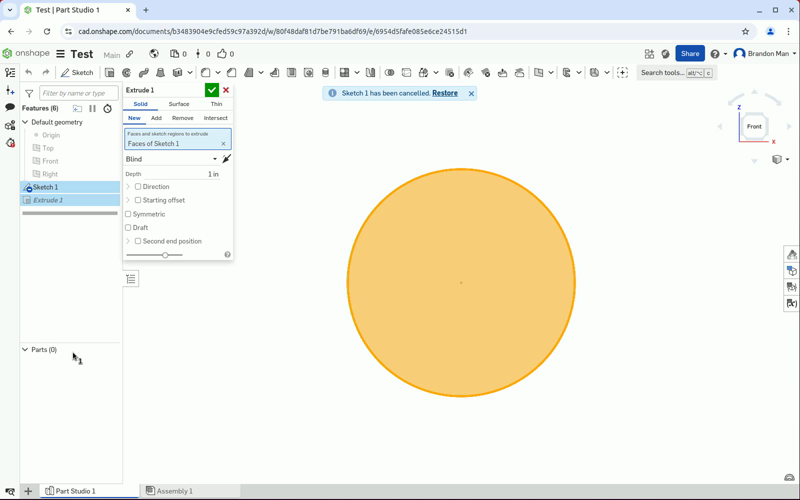
mouse_move(143, 106)
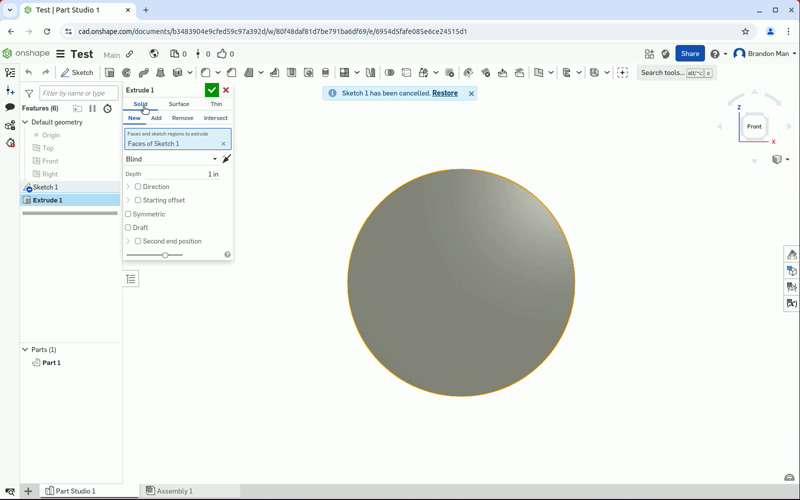
click(143, 106)
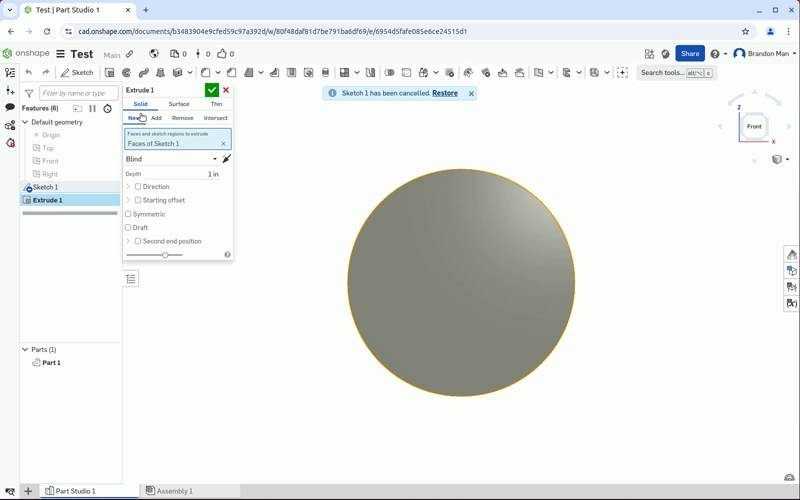
mouse_move(137, 120)
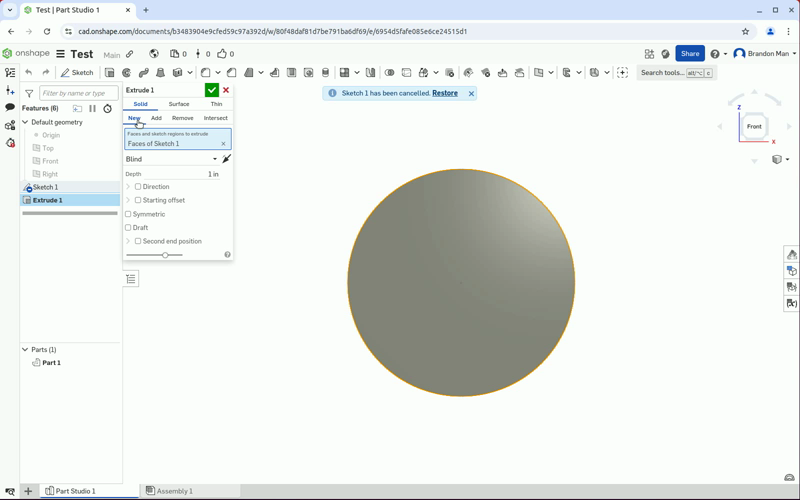
click(137, 120)
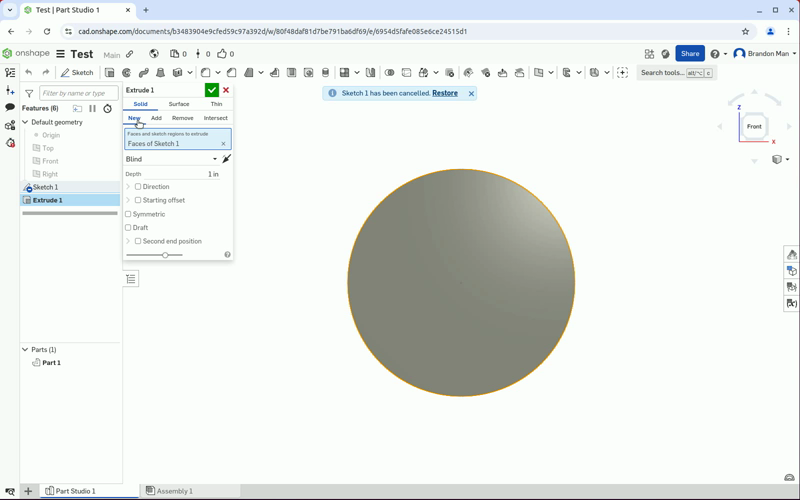
key(tab, 4)
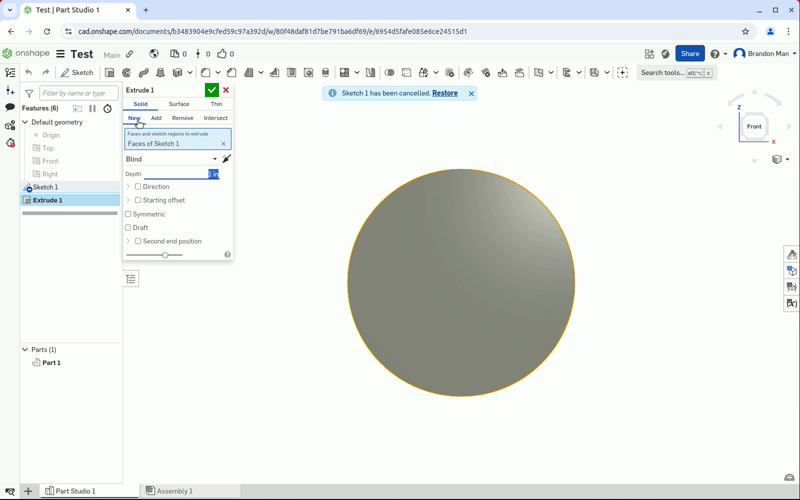
text(17.572)
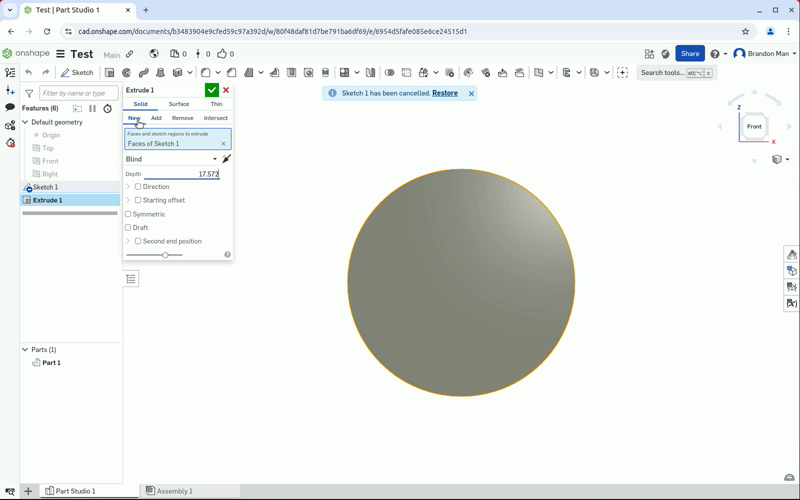
key(enter)
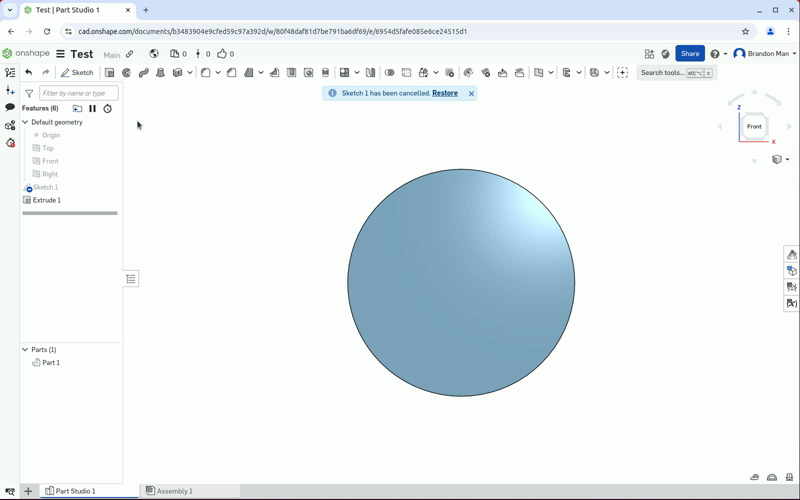
key(shift+h)
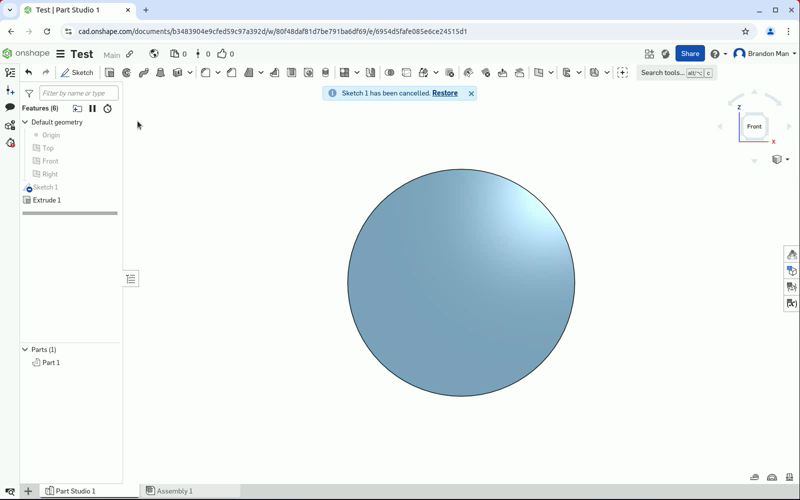
key(shift+h)
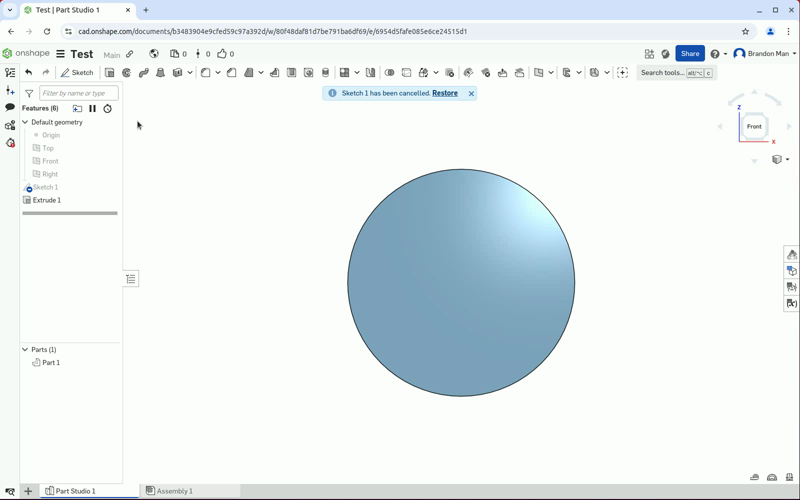
mouse_move(73, 189)
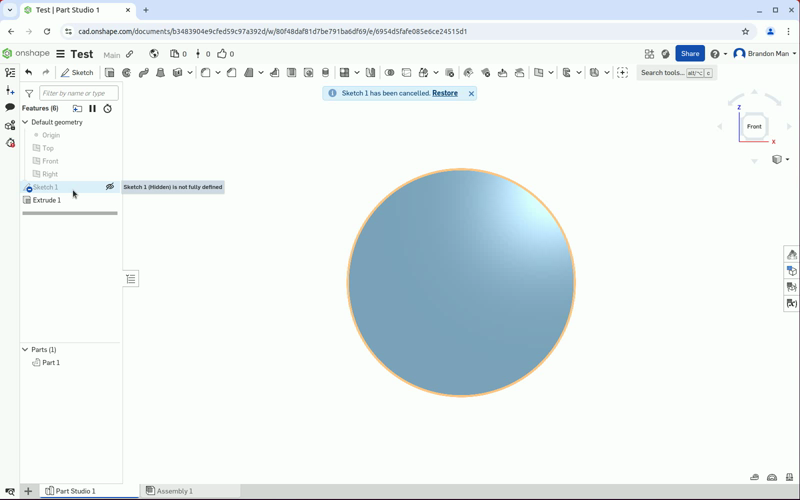
click(73, 189)
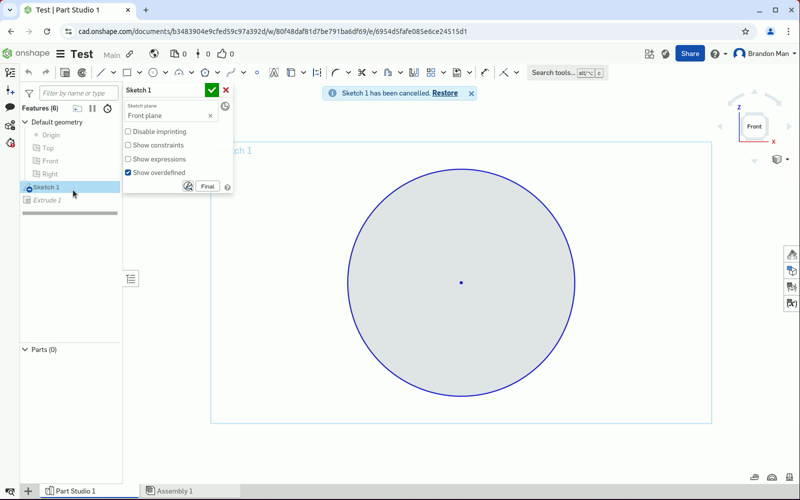
mouse_move(229, 92)
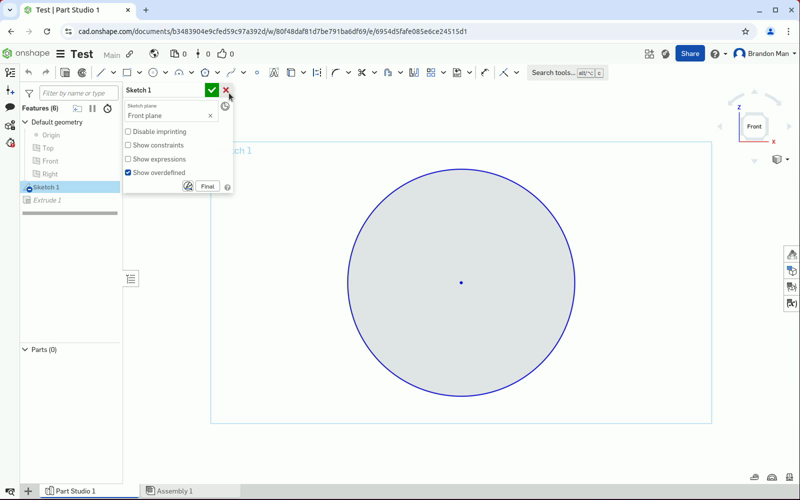
click(229, 92)
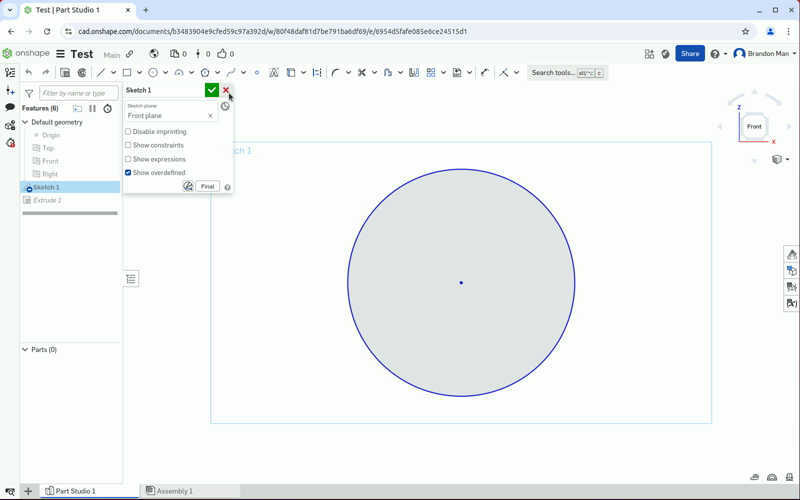
key(shift+s)
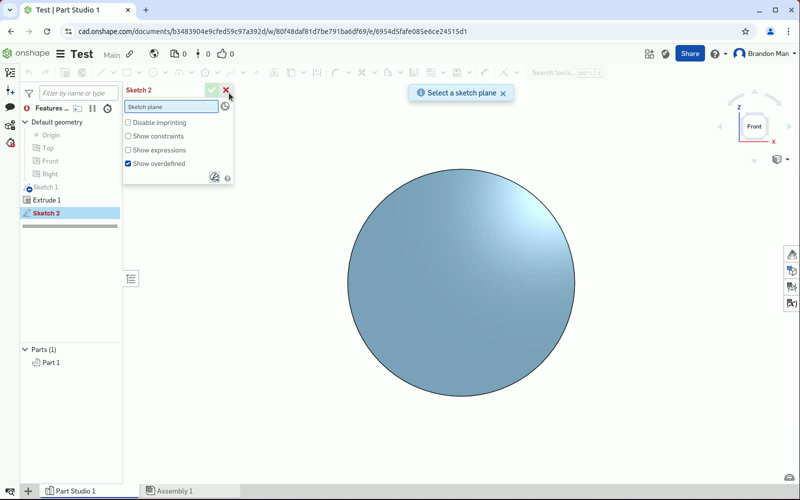
mouse_move(73, 163)
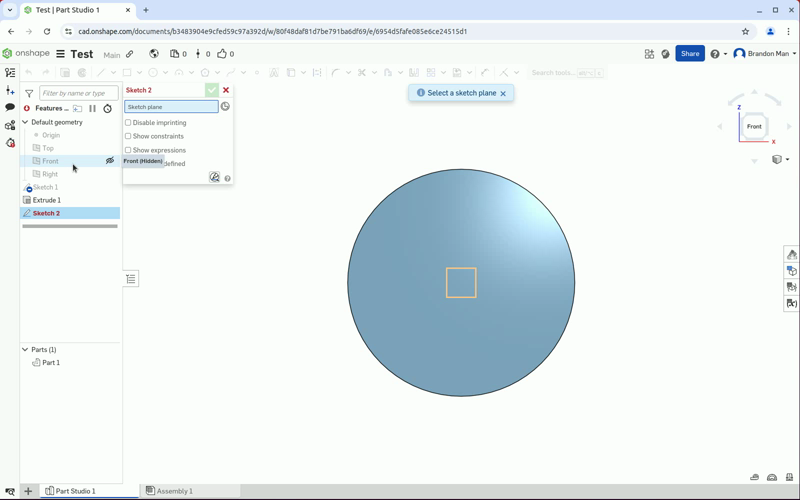
click(73, 163)
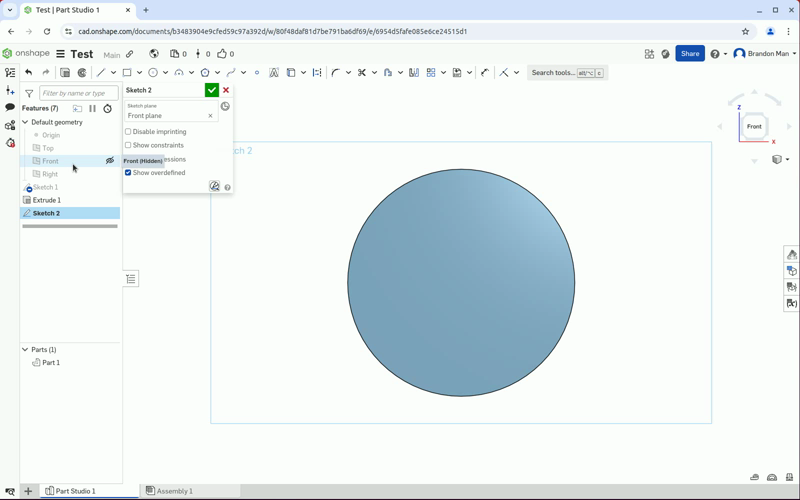
mouse_move(73, 352)
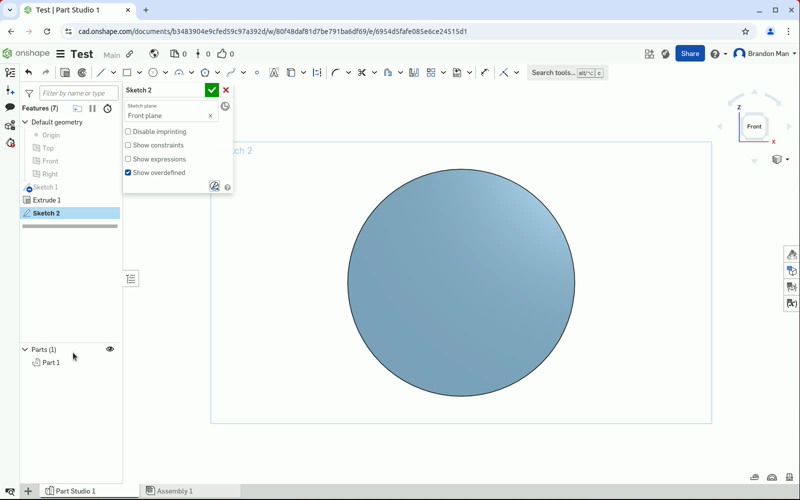
key(y)
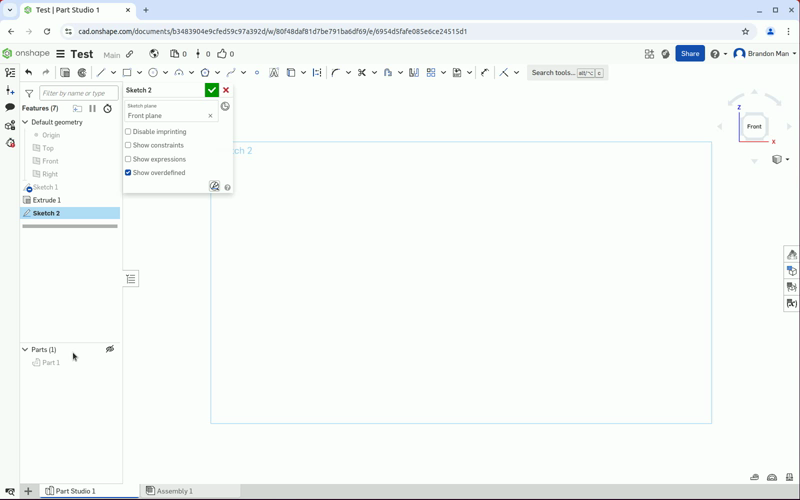
key(c)
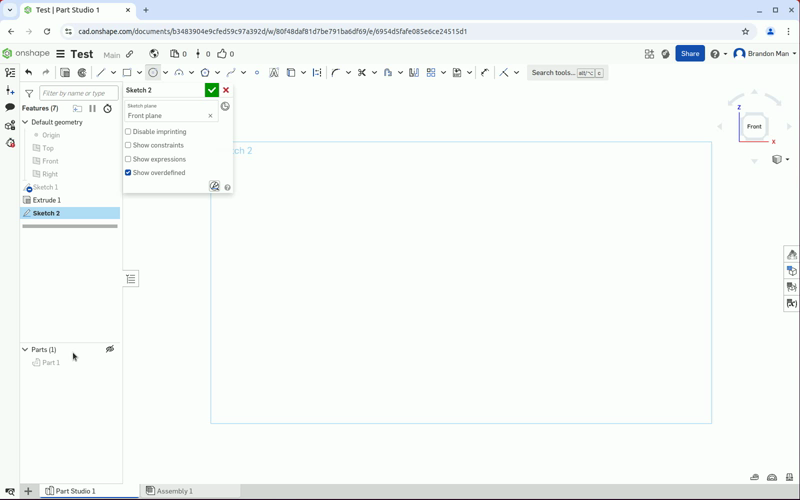
key_down(shift)
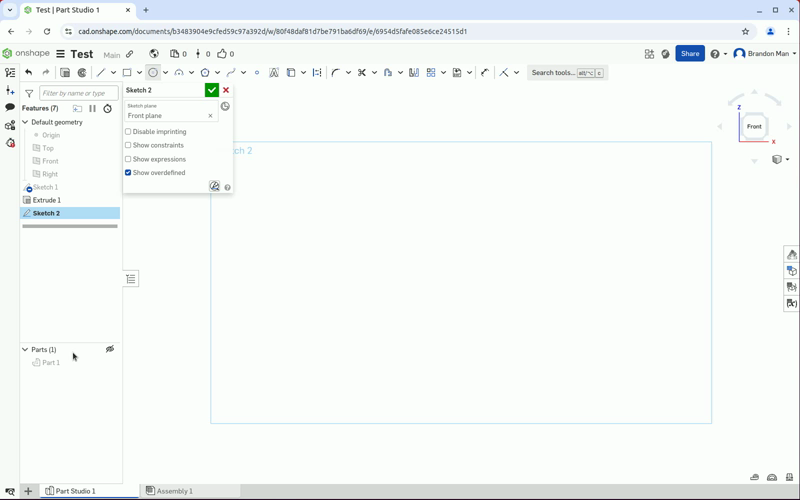
mouse_move(461, 282)
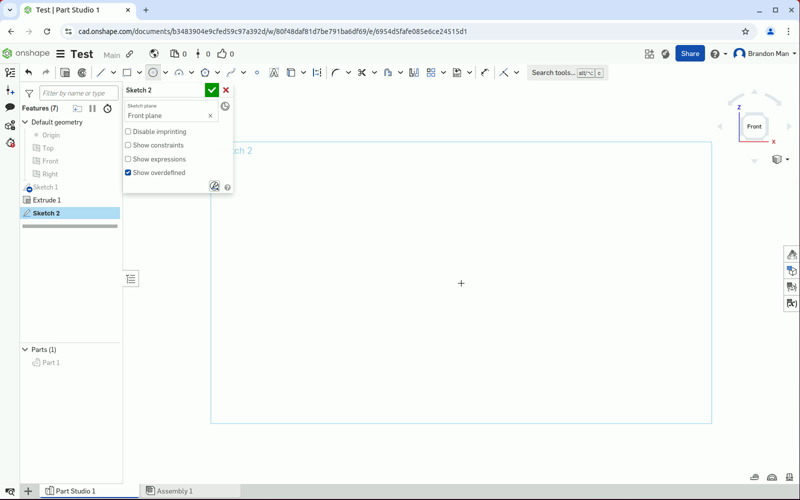
click(461, 282)
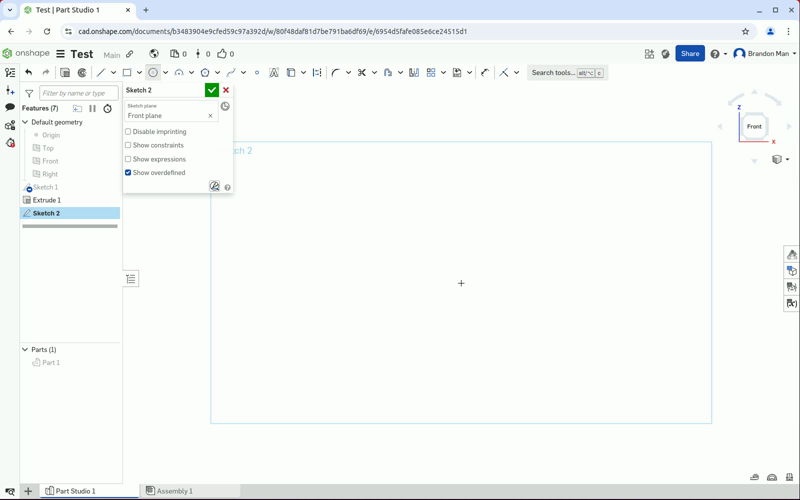
key_up(shift)
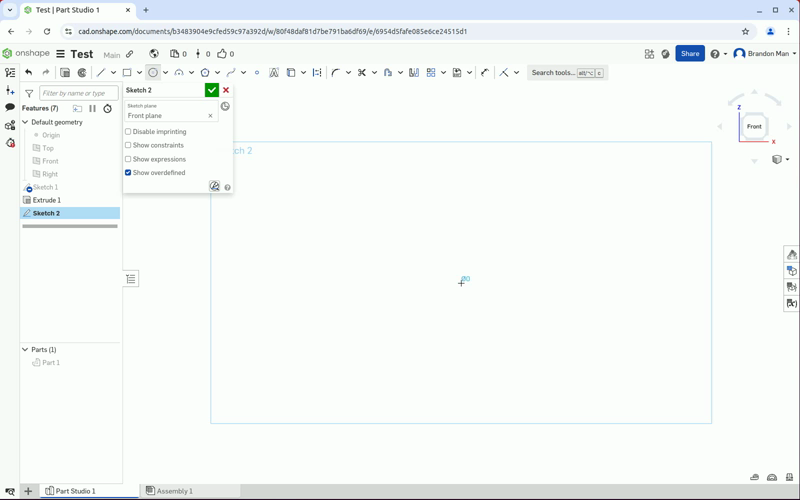
mouse_move(574, 282)
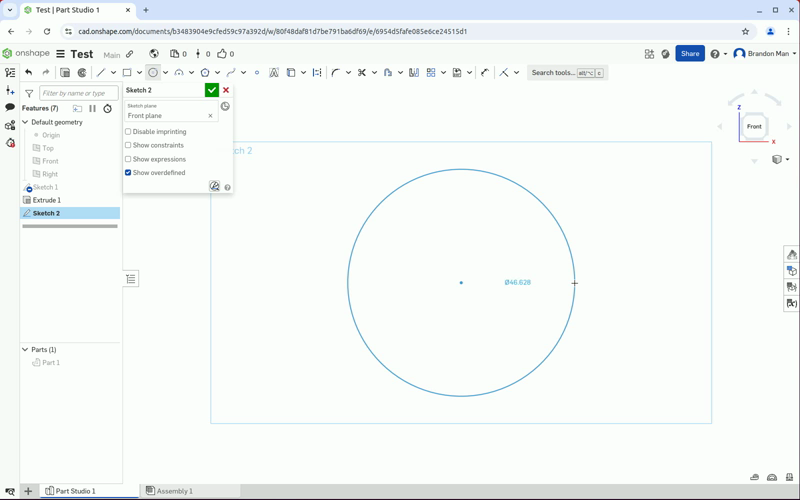
click(574, 282)
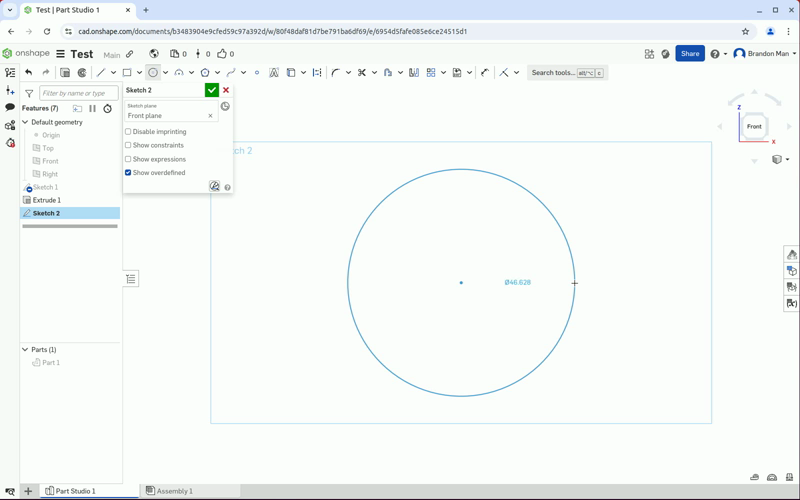
key(esc)
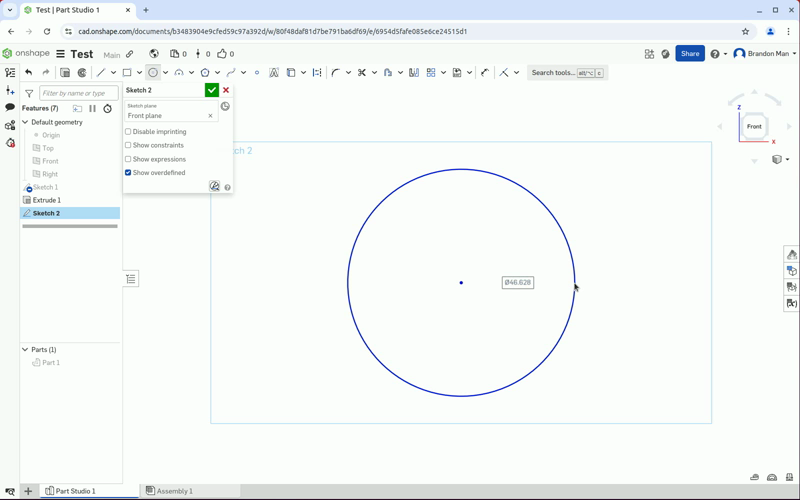
mouse_move(445, 346)
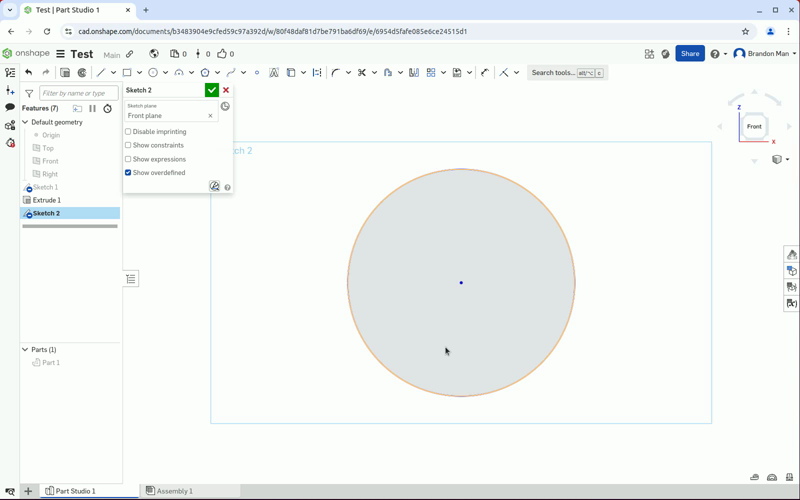
click(445, 346)
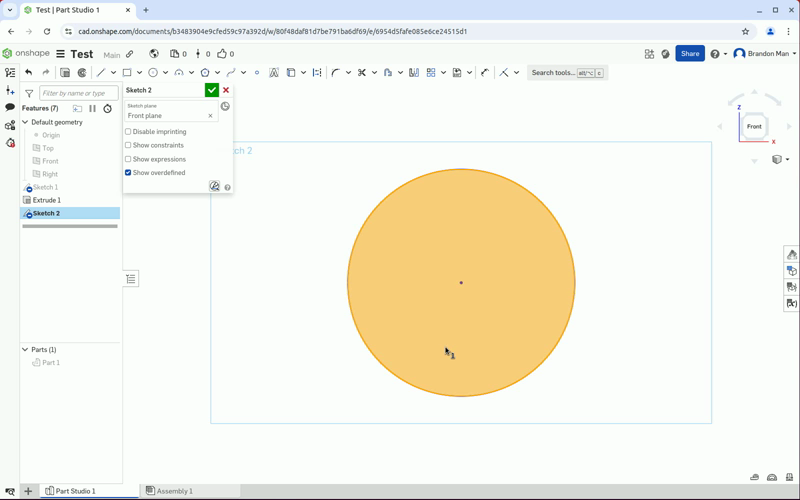
mouse_move(73, 352)
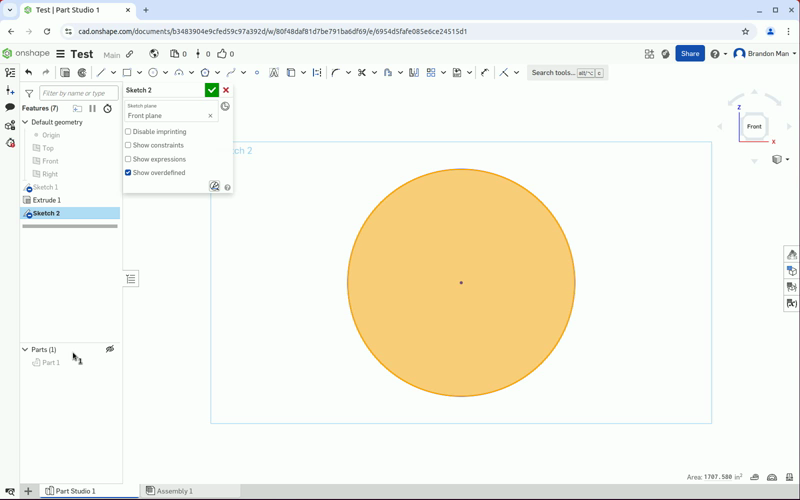
key(shift+y)
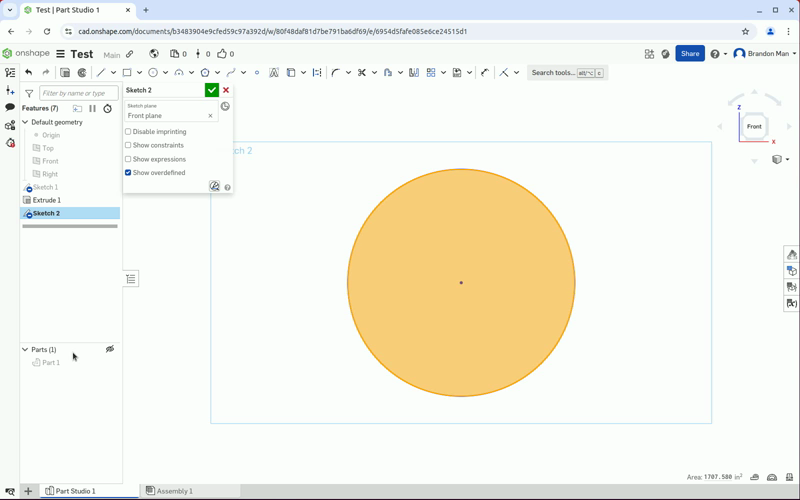
key(shift+e)
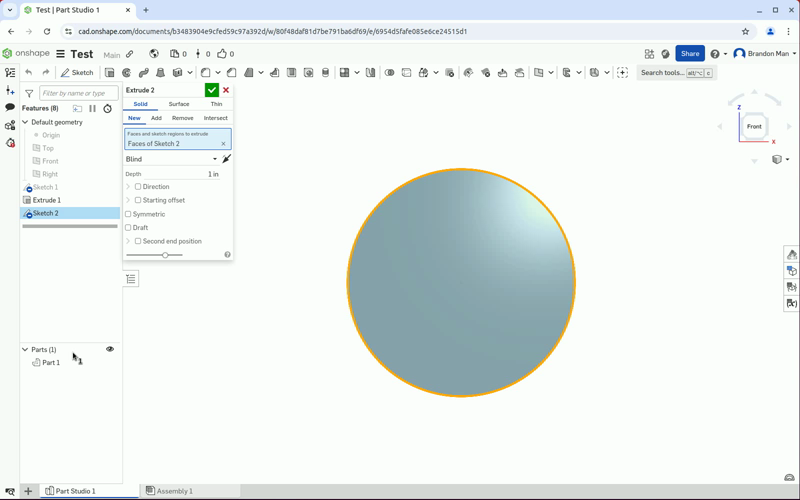
mouse_move(143, 106)
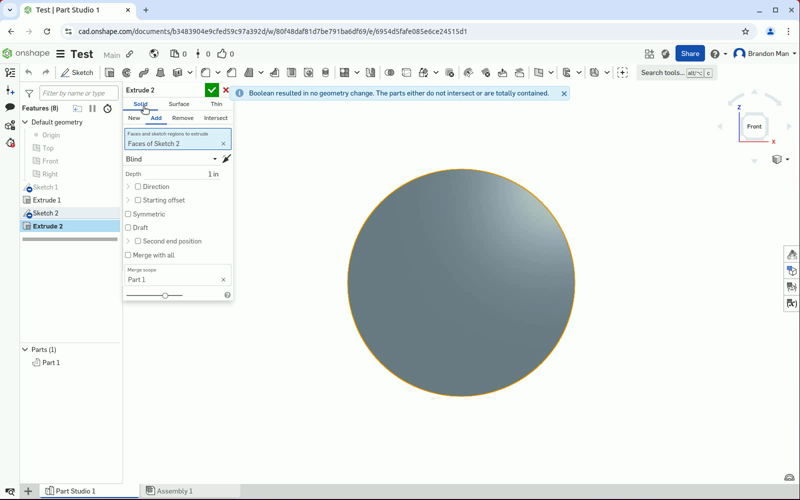
click(143, 106)
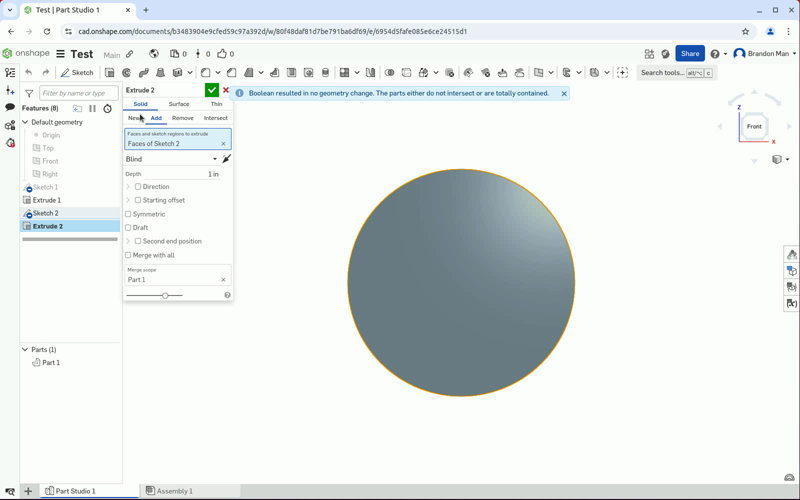
mouse_move(137, 120)
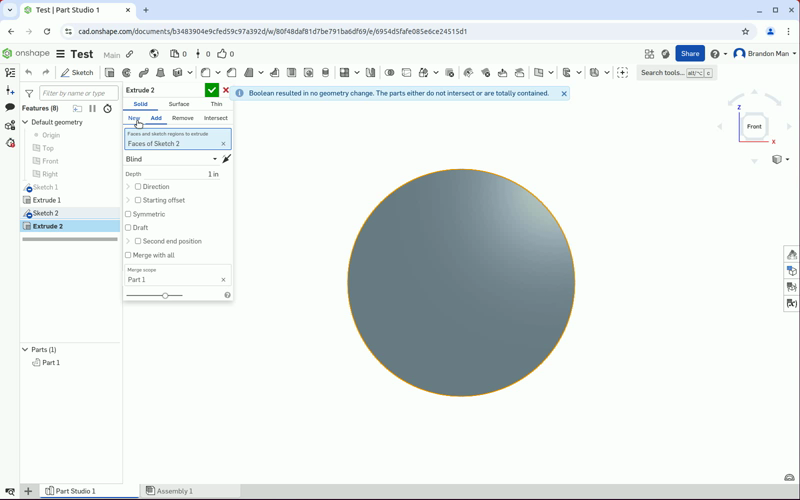
click(137, 120)
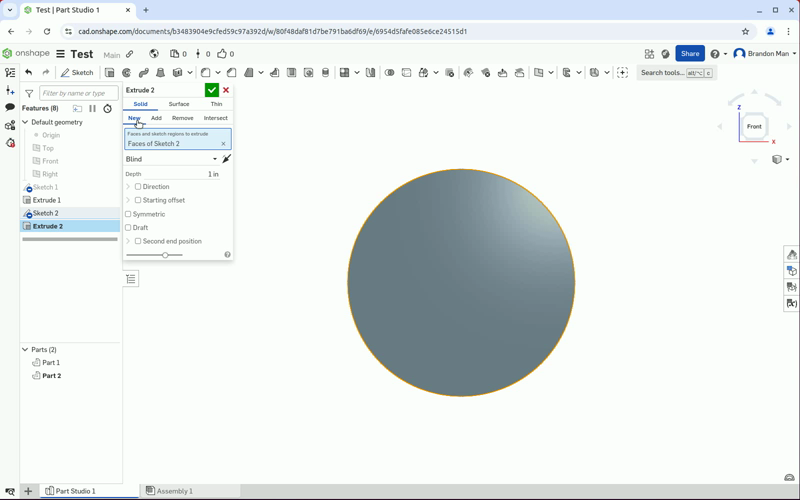
key(tab, 4)
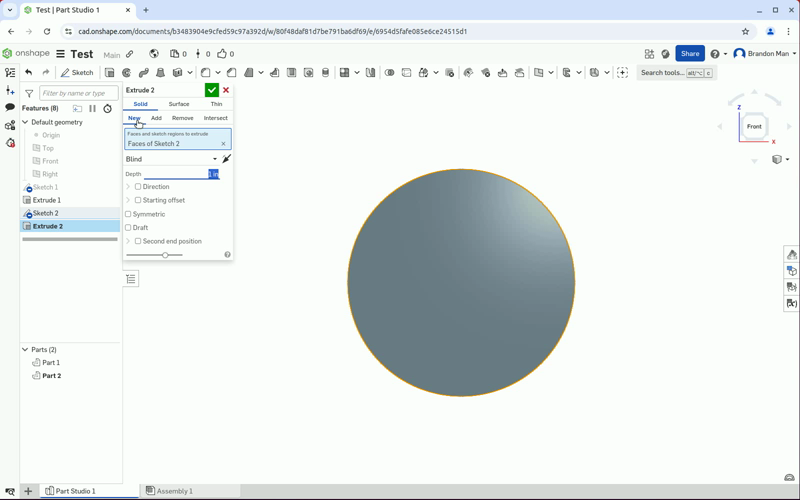
text(17.572)
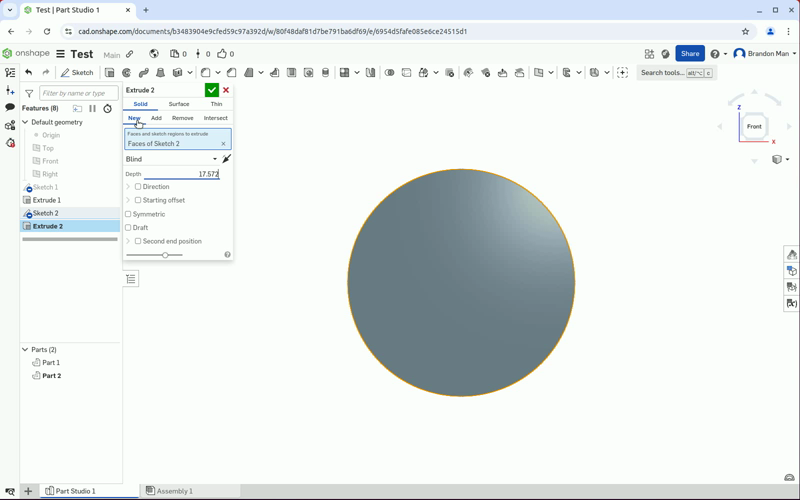
key(enter)
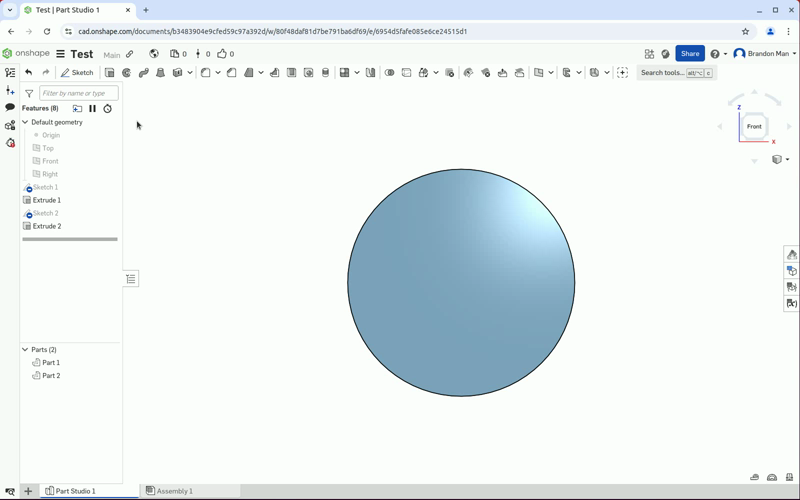
key(shift+h)
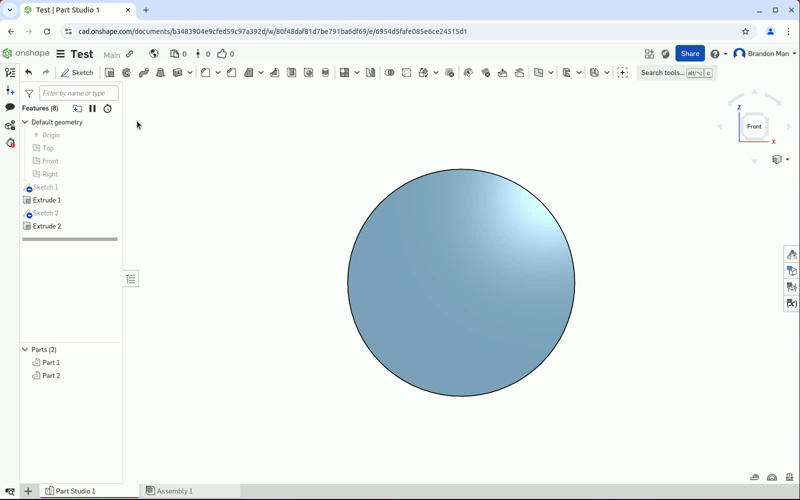
key(shift+h)
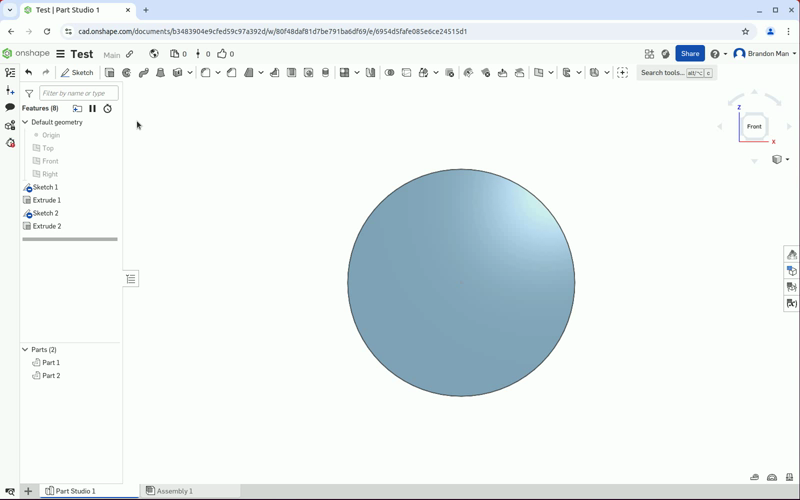
key(shift+7)
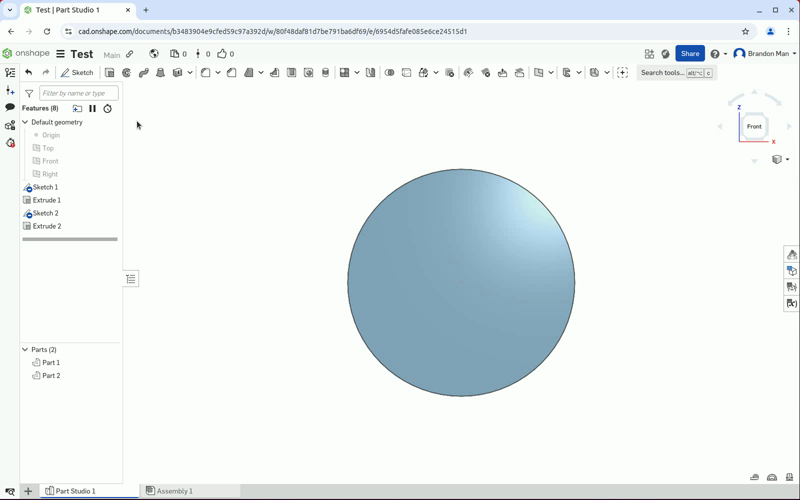
key(left, 2)
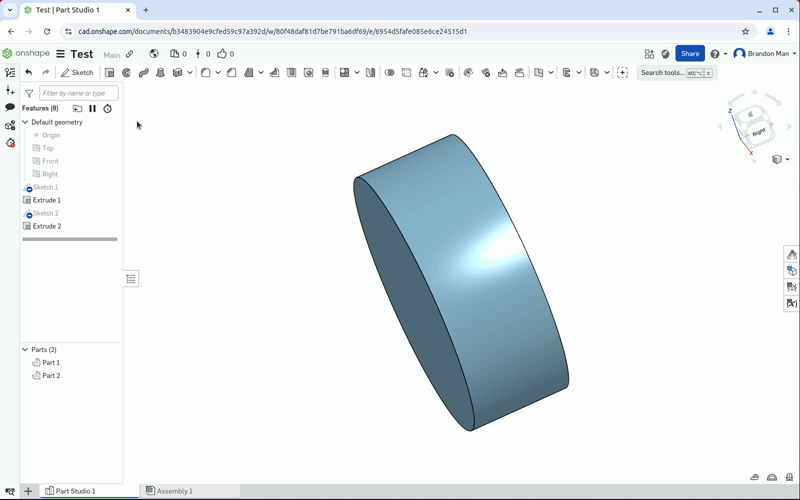
key(down, 2)
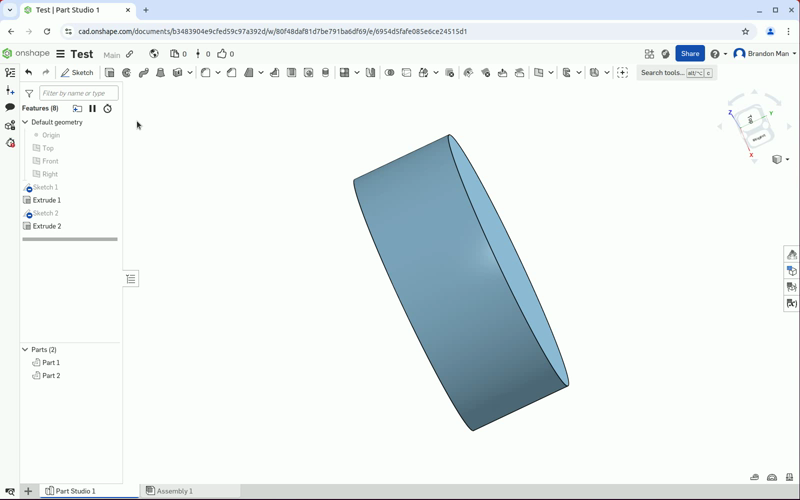
key(up, 2)
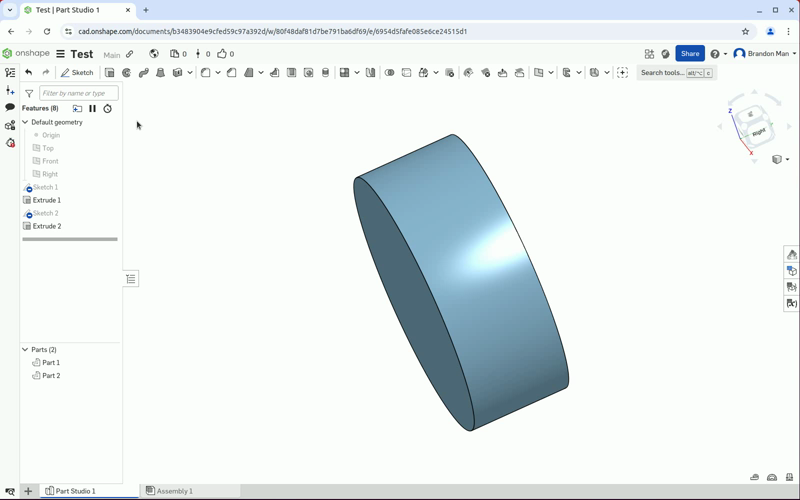
key(right, 2)
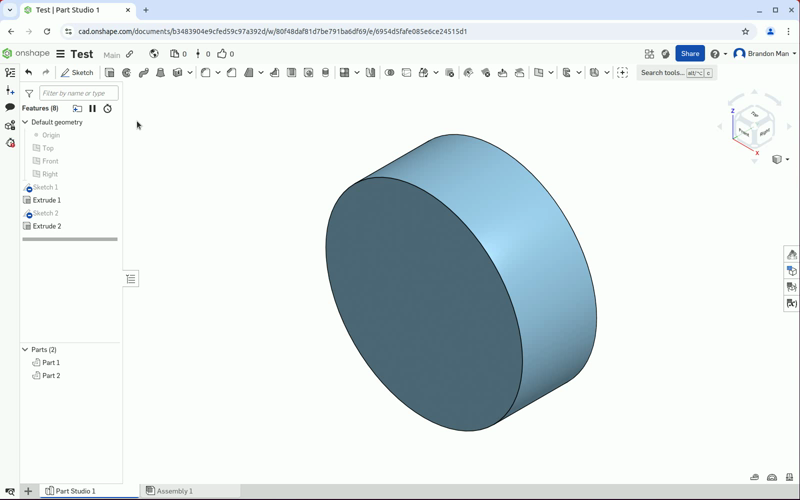
mouse_move(73, 189)
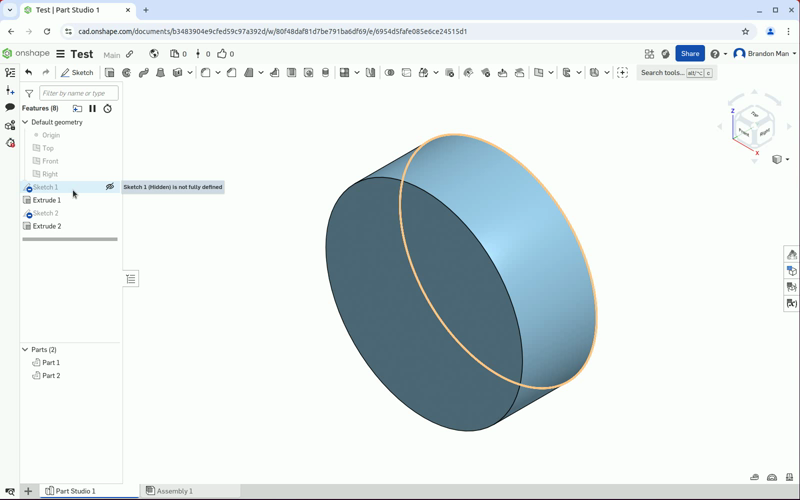
click(73, 189)